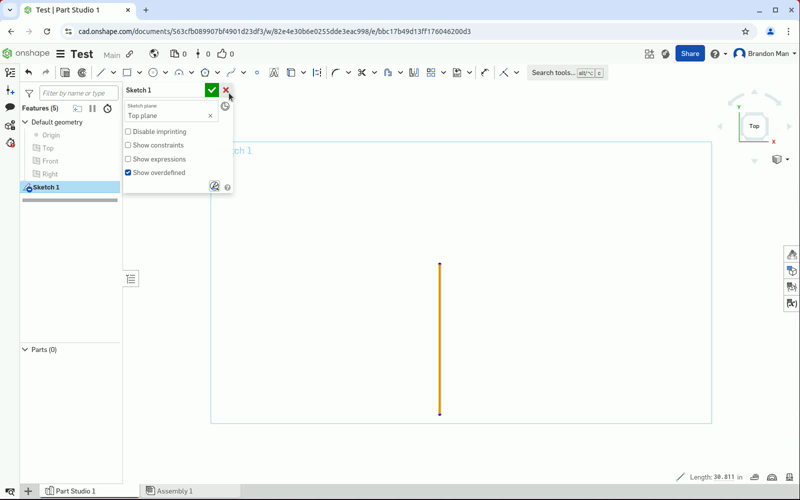
key(shift+h)
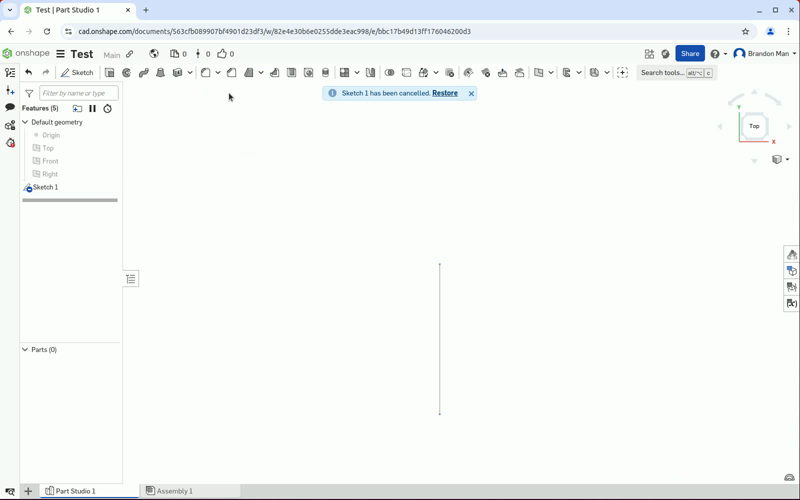
key(shift+s)
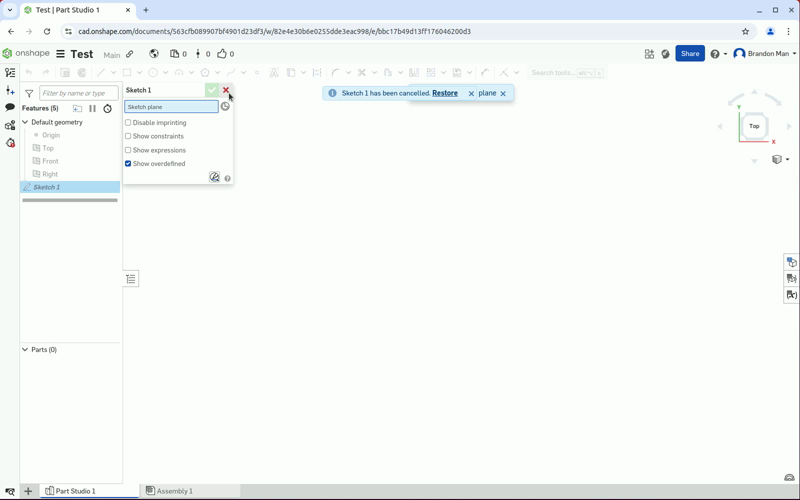
mouse_move(73, 150)
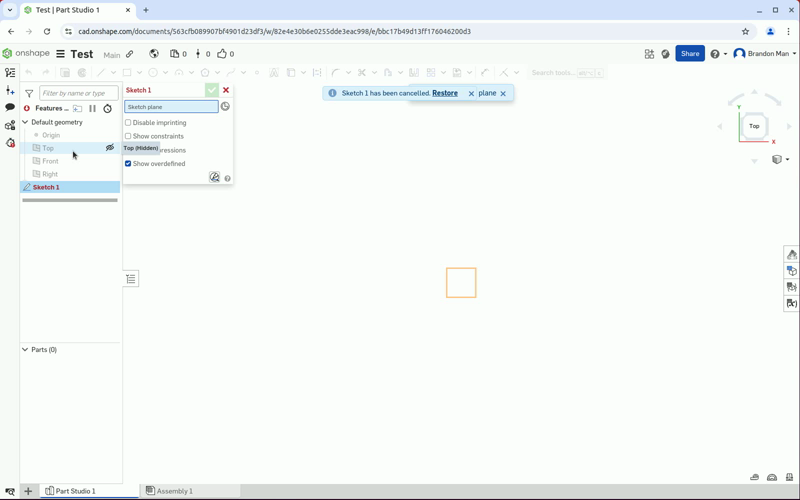
click(73, 150)
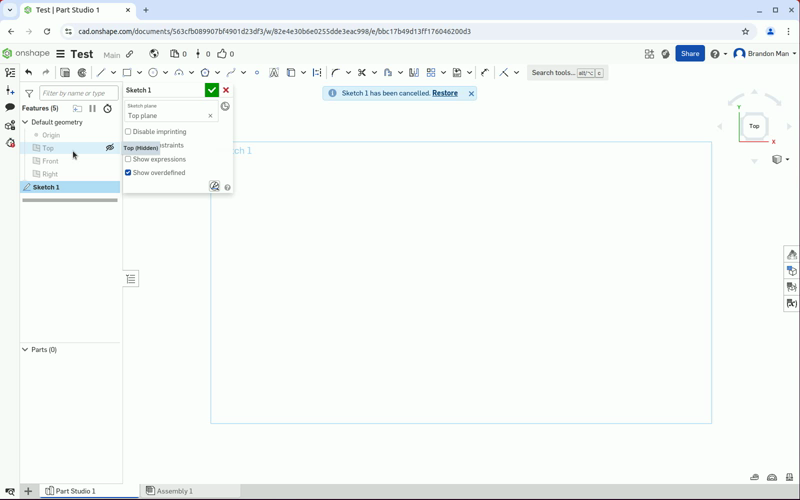
mouse_move(73, 352)
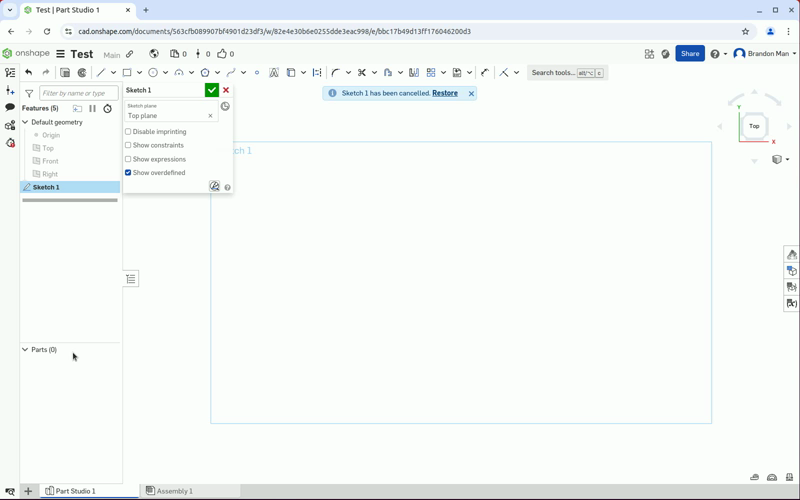
key(y)
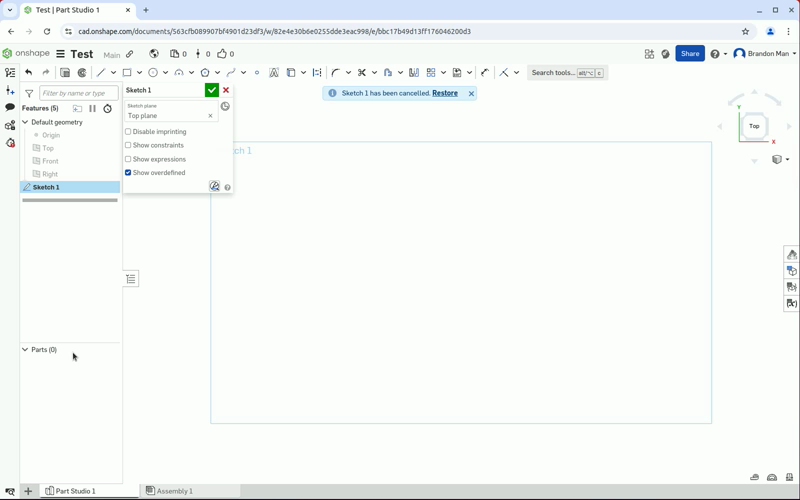
key(c)
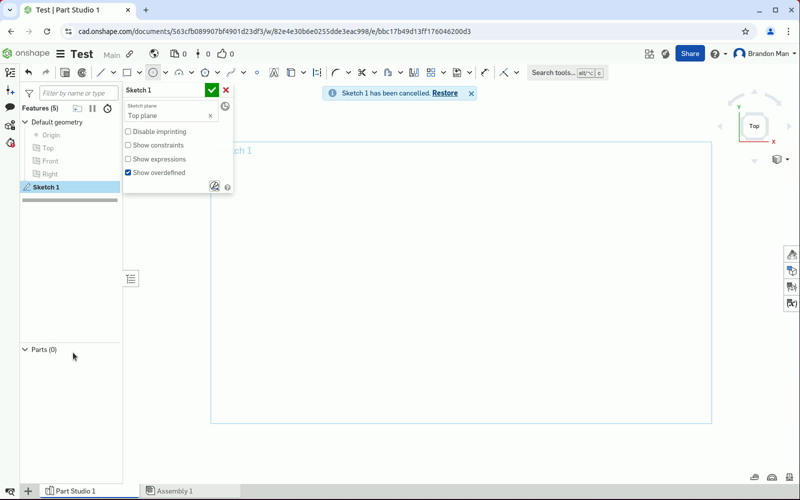
key_down(shift)
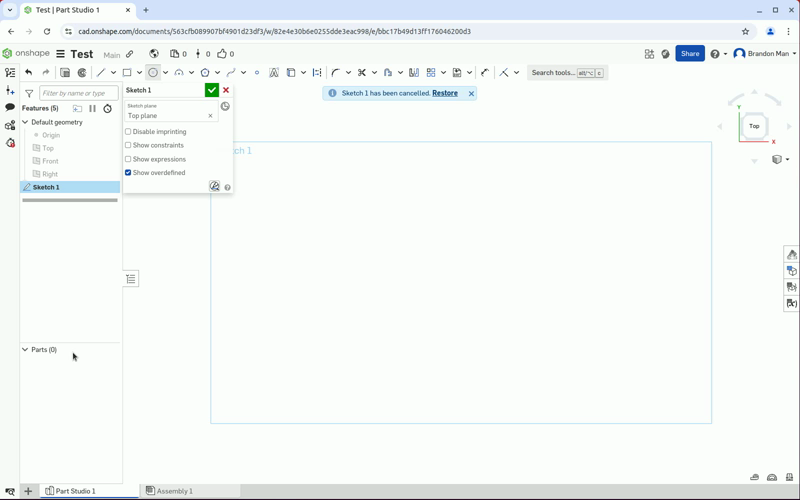
mouse_move(461, 282)
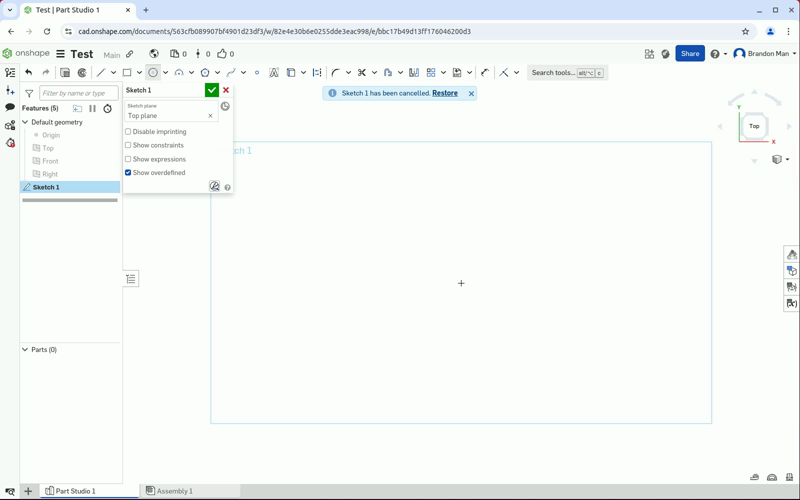
click(461, 282)
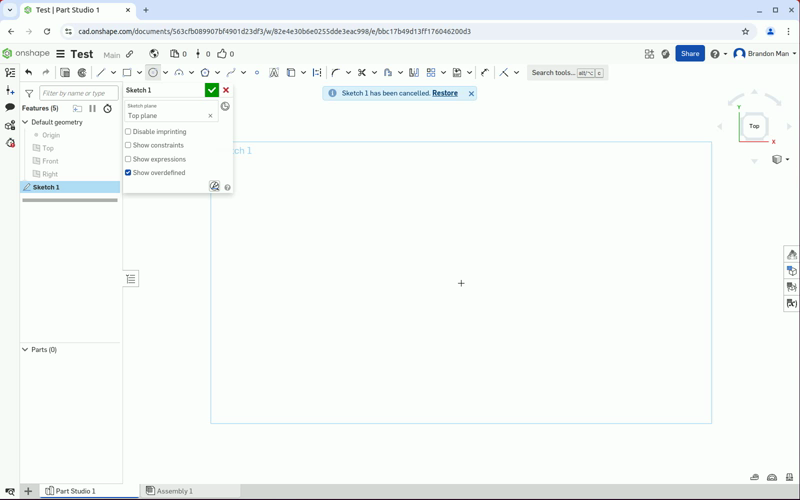
key_up(shift)
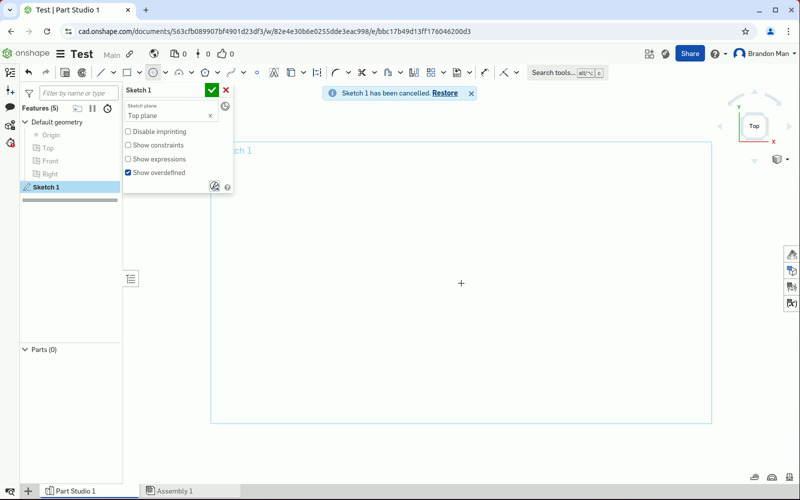
mouse_move(574, 282)
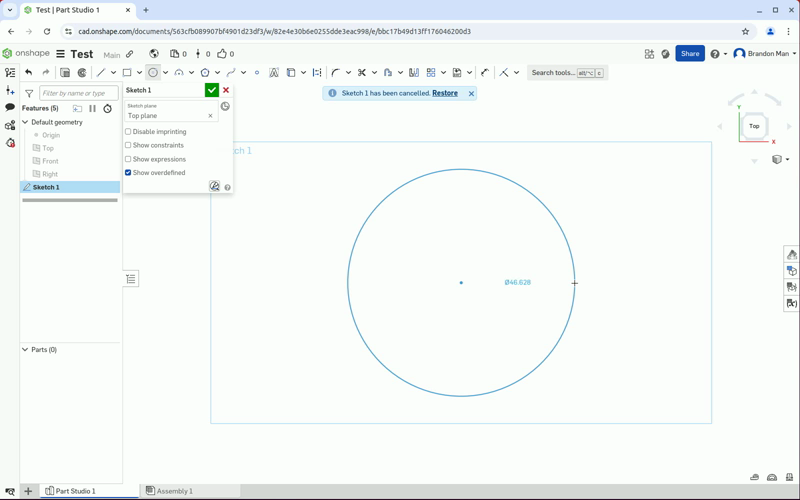
click(574, 282)
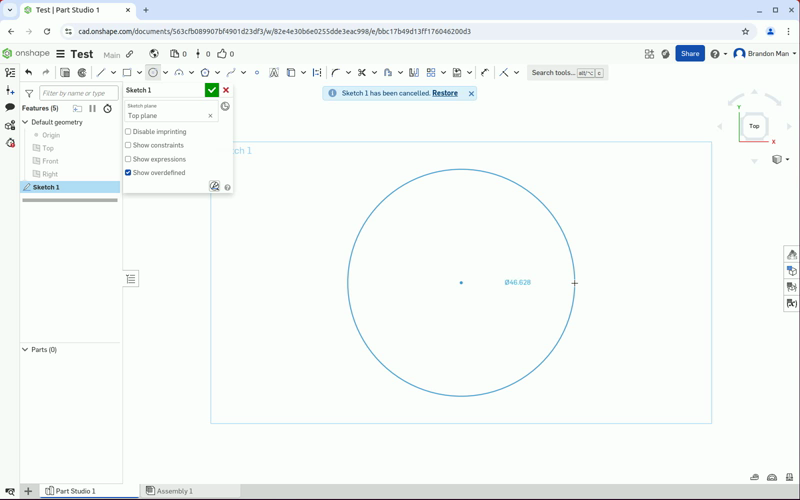
key(esc)
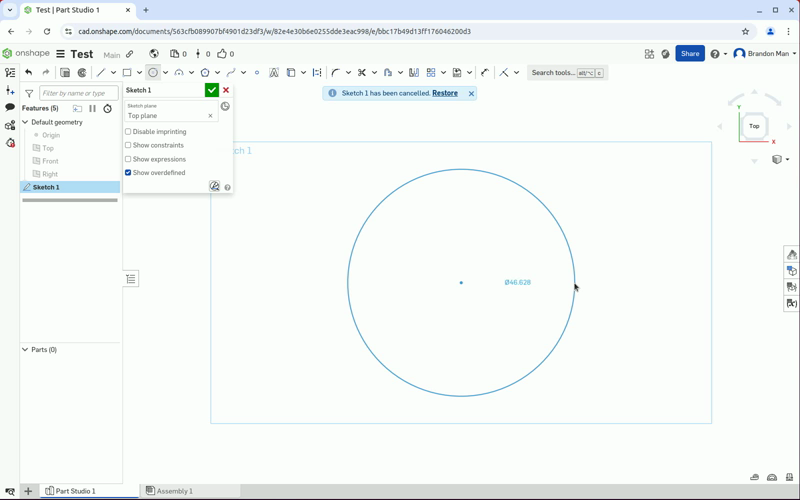
mouse_move(513, 278)
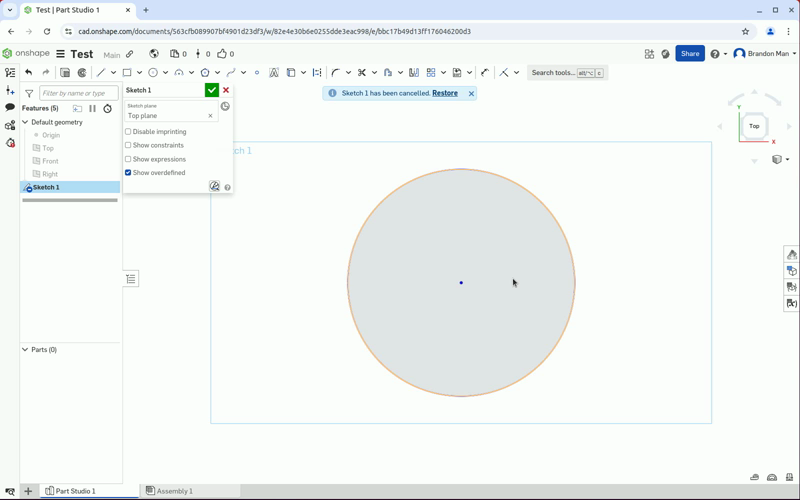
click(513, 278)
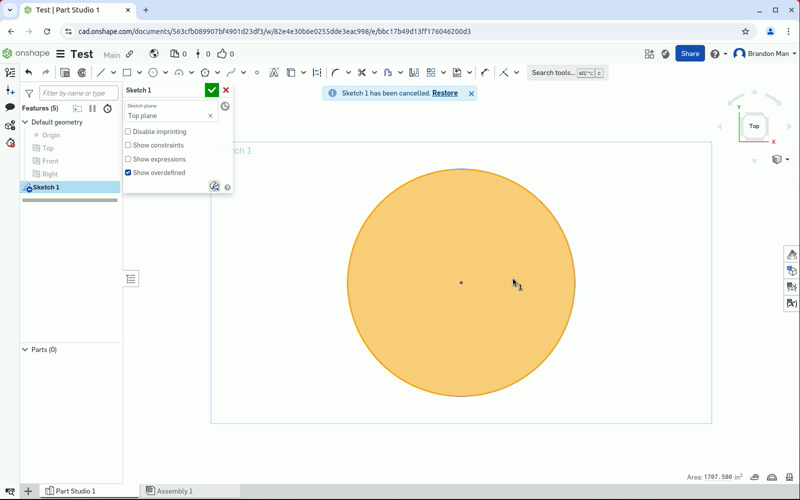
mouse_move(73, 352)
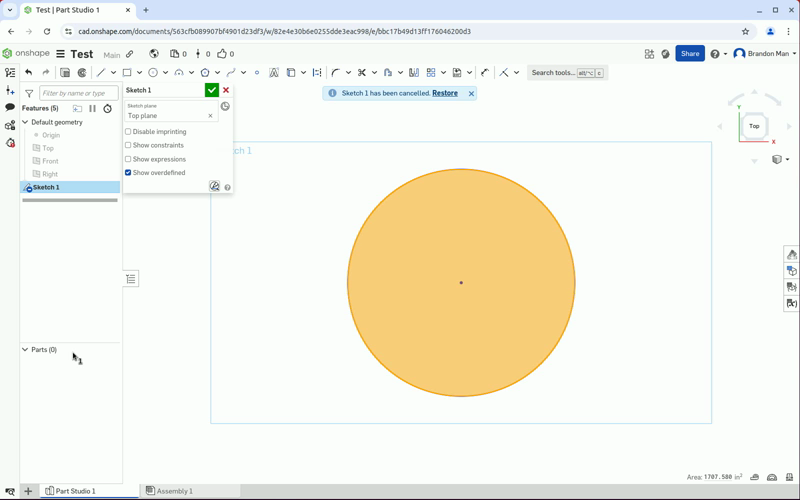
key(shift+y)
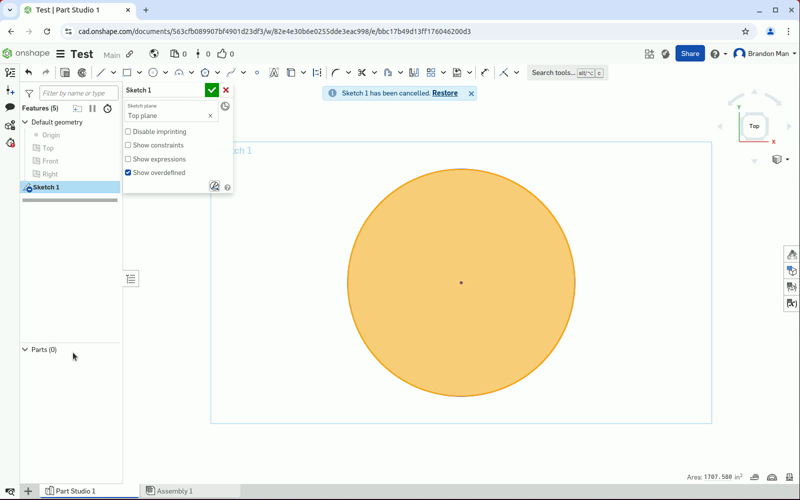
key(shift+e)
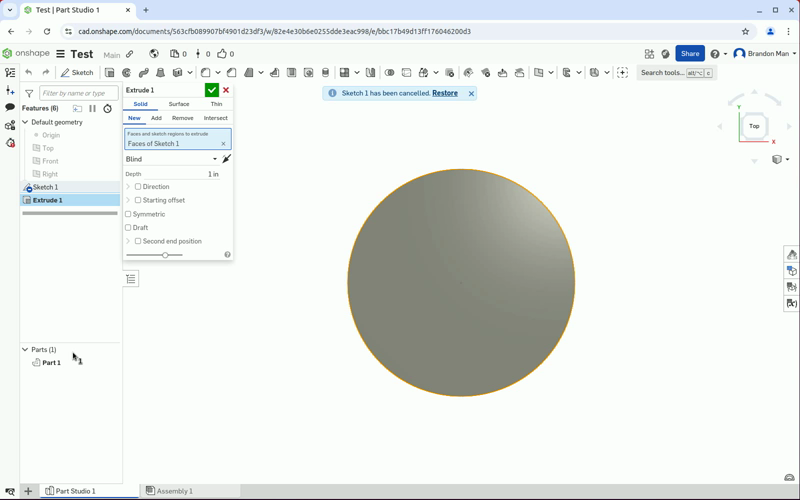
mouse_move(143, 106)
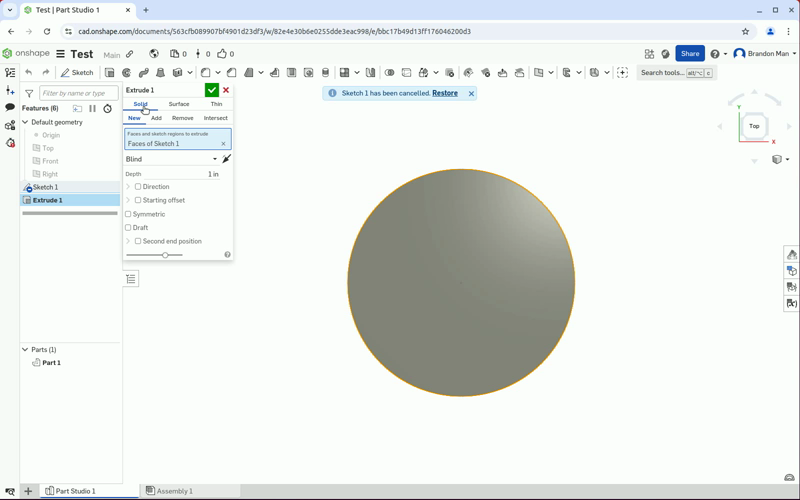
click(143, 106)
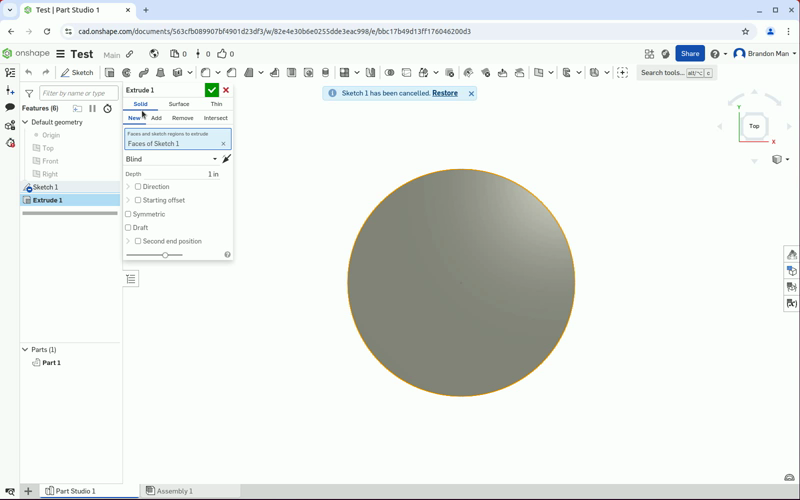
mouse_move(137, 120)
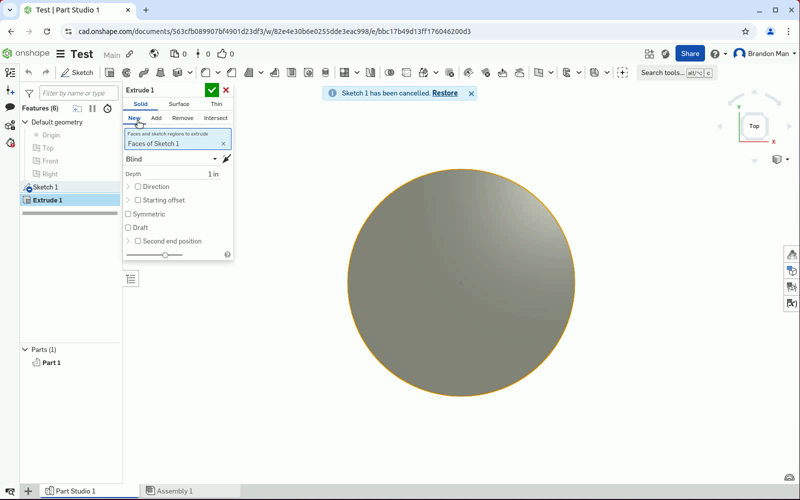
click(137, 120)
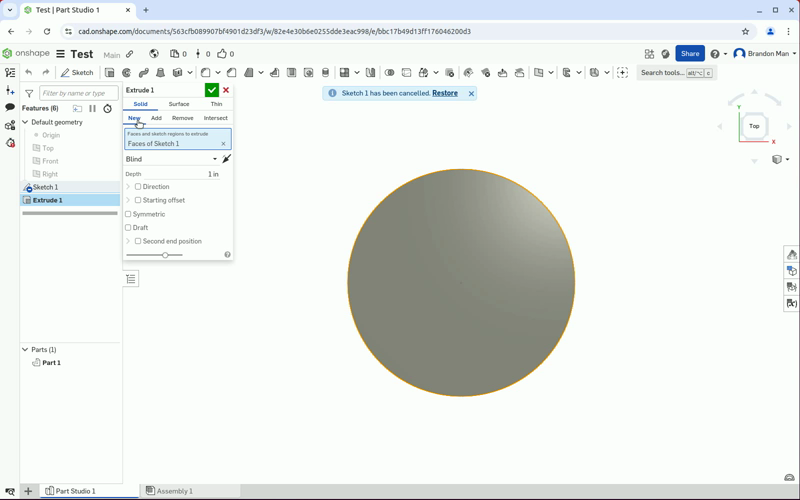
key(tab, 4)
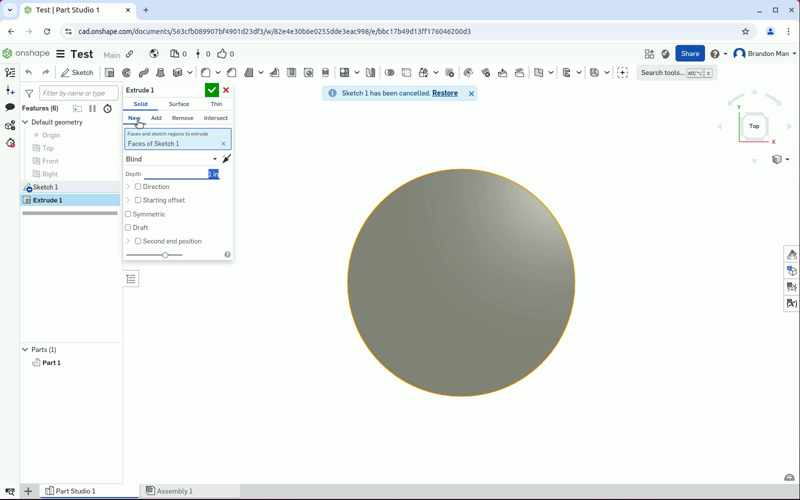
text(3.37)
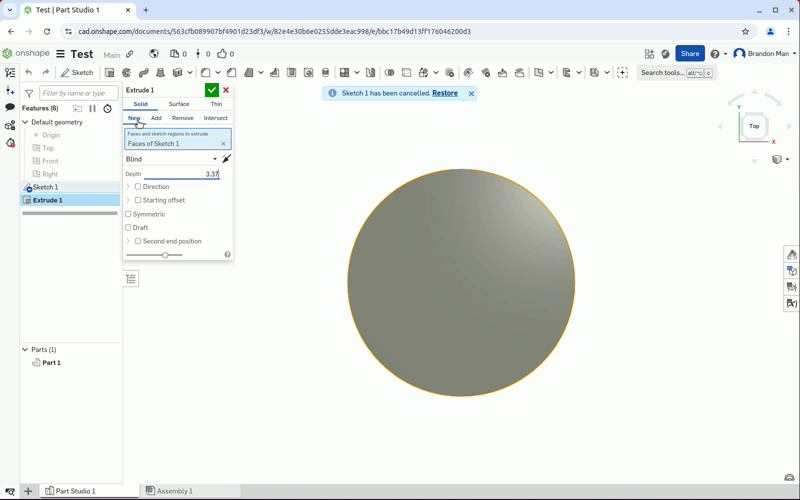
key(enter)
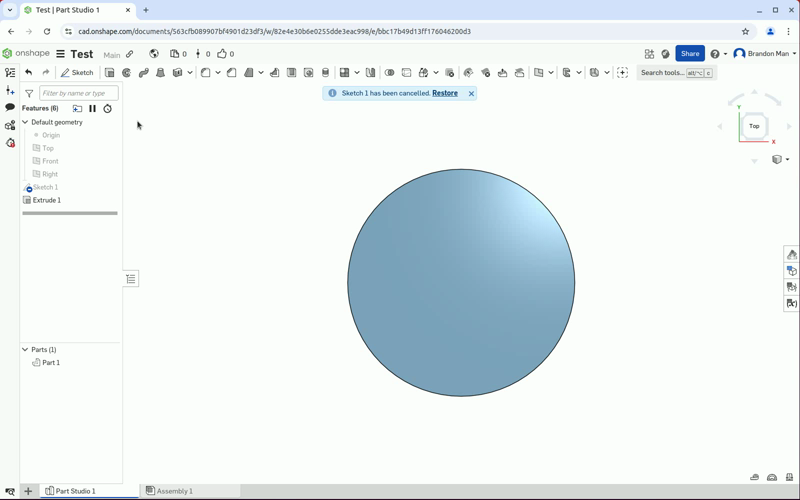
key(shift+h)
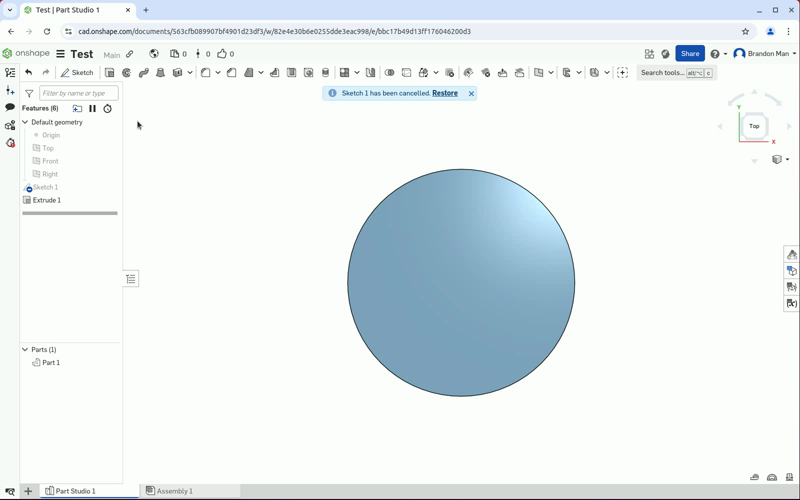
key(shift+h)
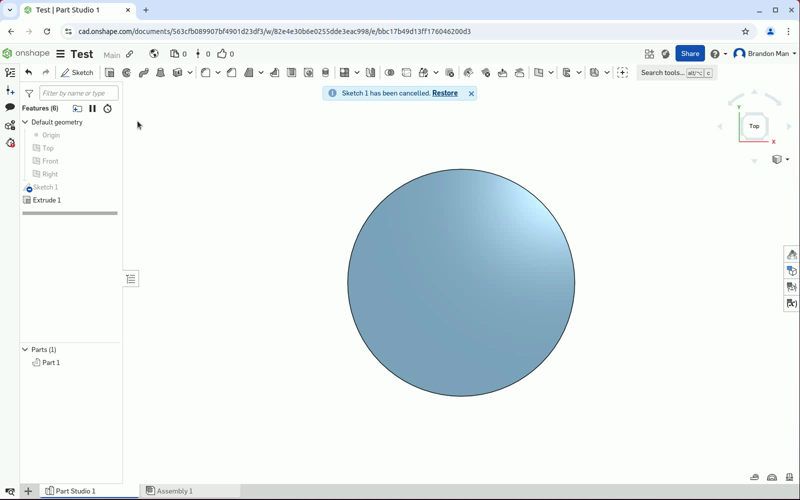
mouse_move(73, 189)
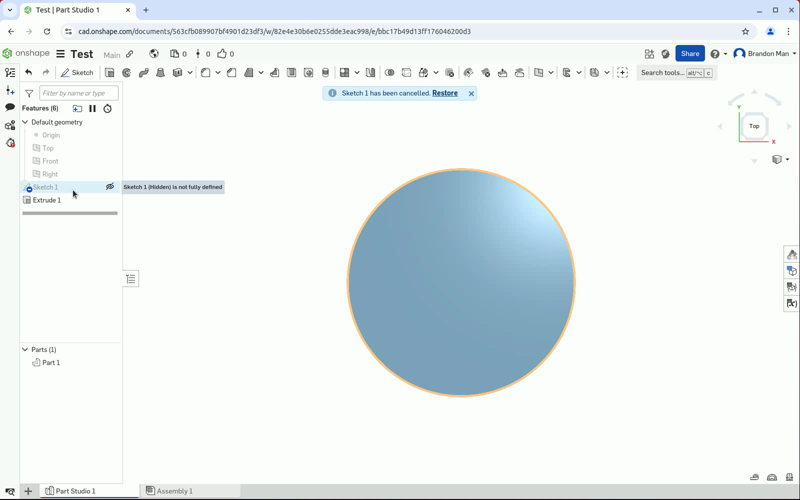
click(73, 189)
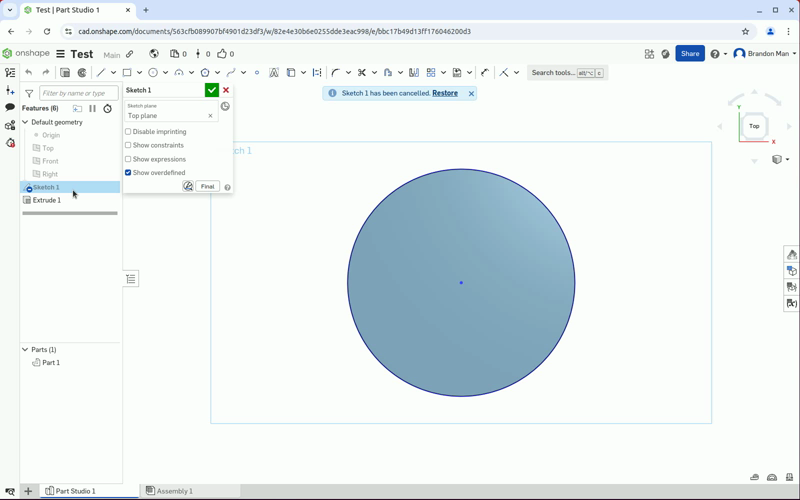
mouse_move(229, 92)
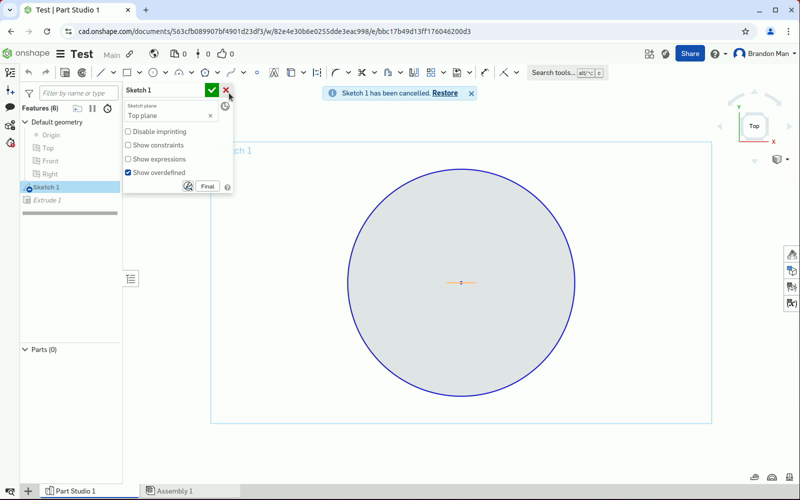
click(229, 92)
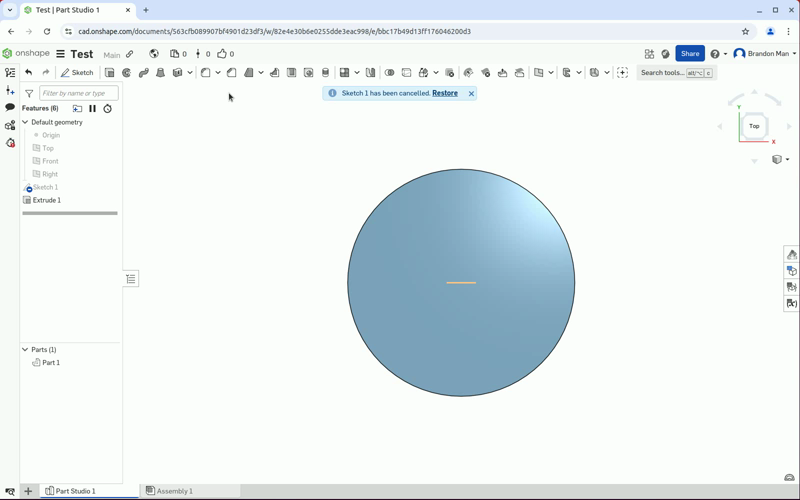
mouse_move(541, 75)
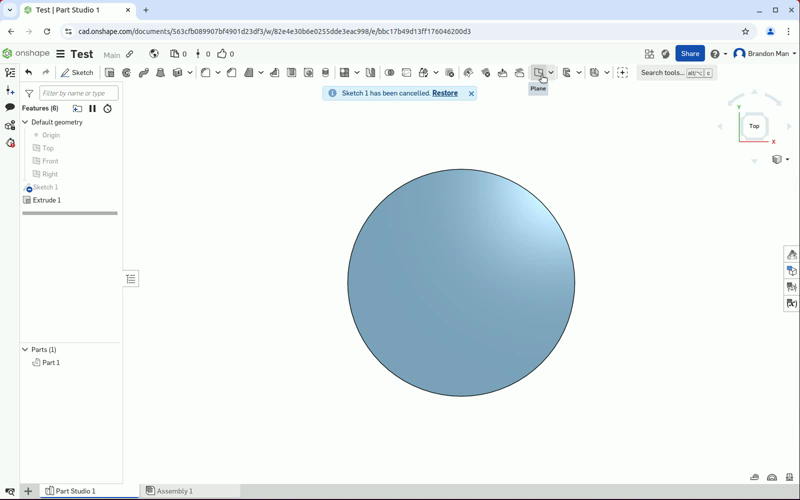
click(541, 75)
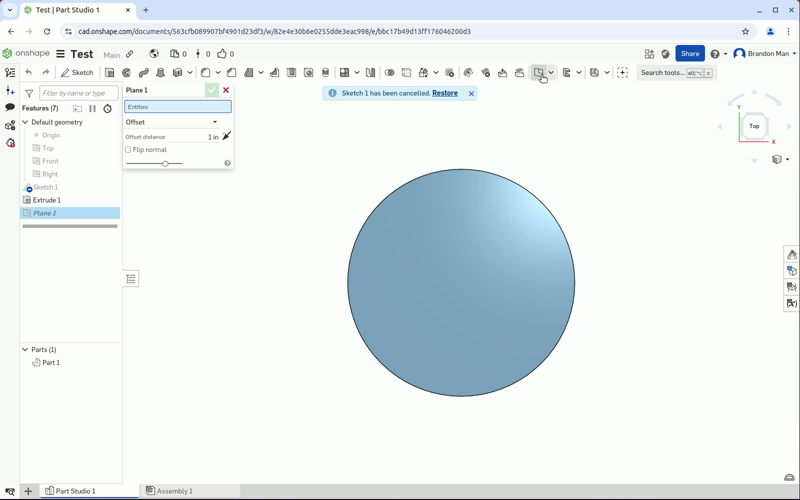
mouse_move(73, 150)
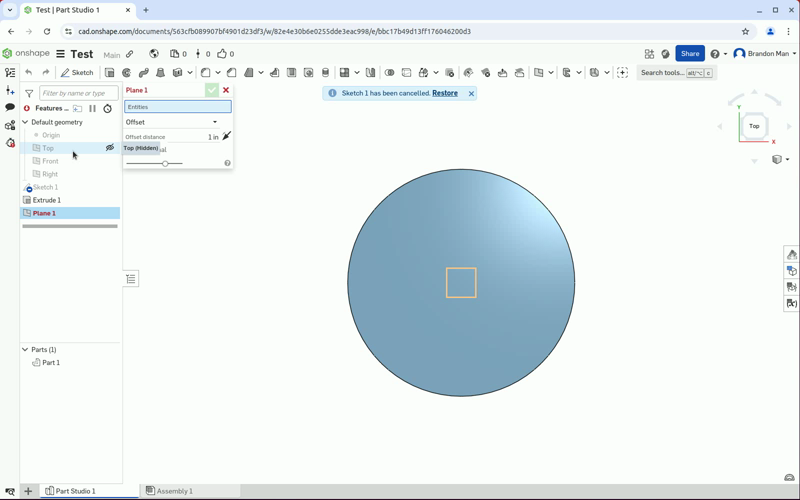
click(73, 150)
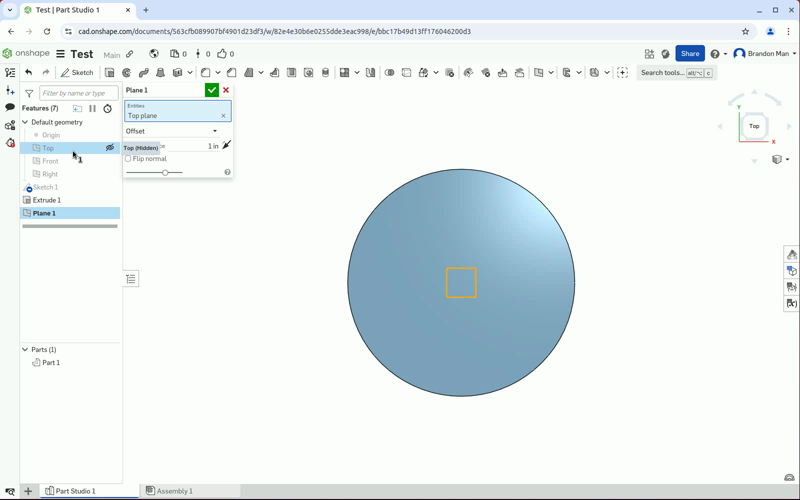
key(tab, 2)
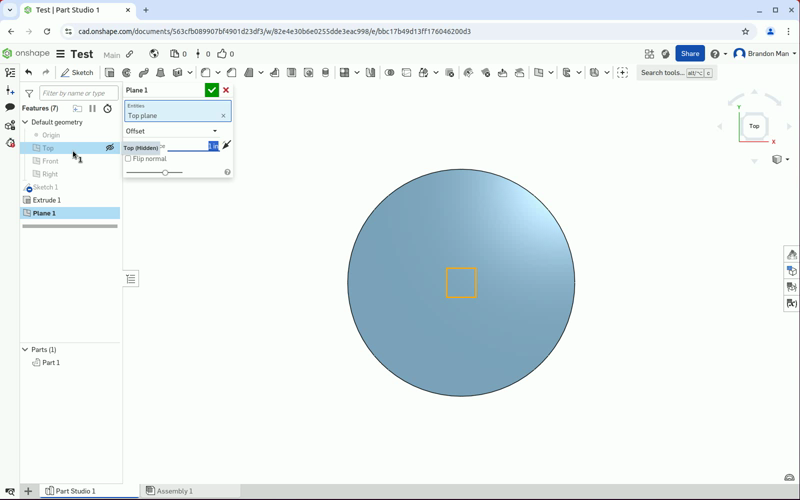
text(3.358)
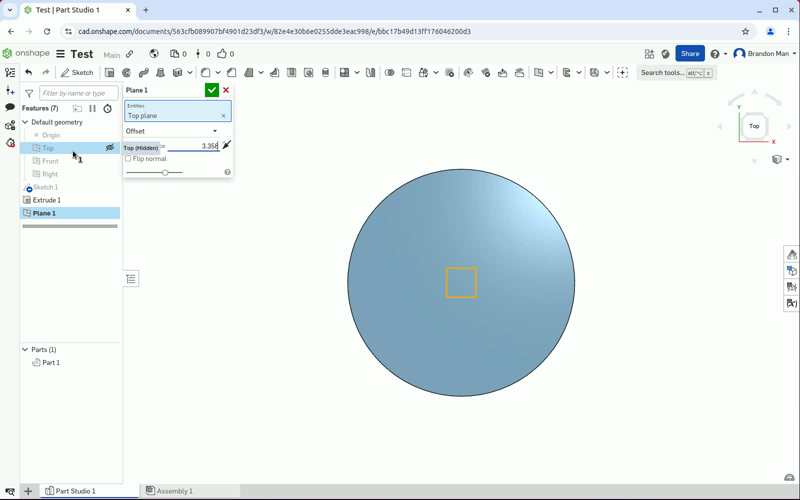
key(enter, 2)
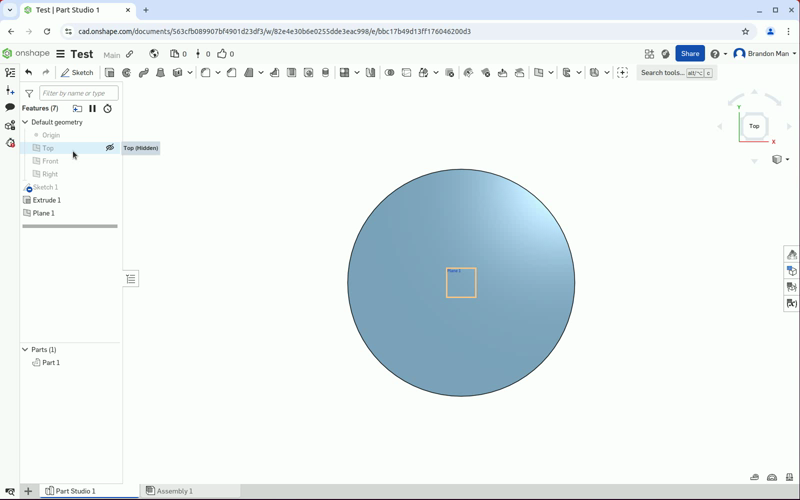
key(shift+s)
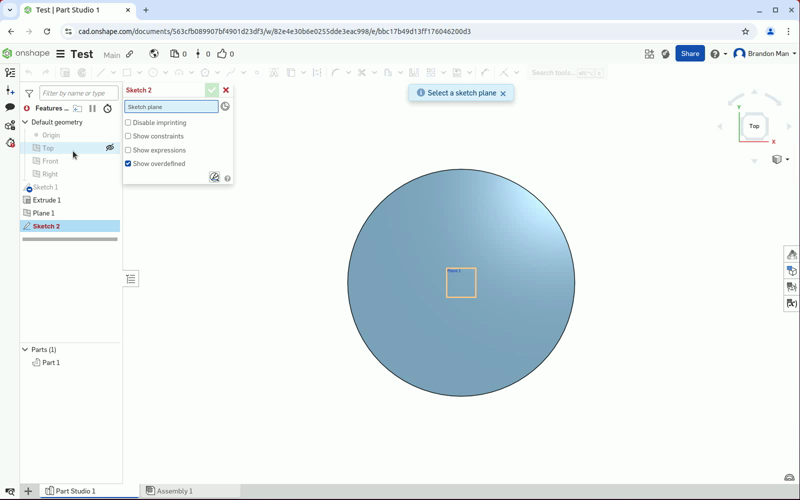
mouse_move(73, 215)
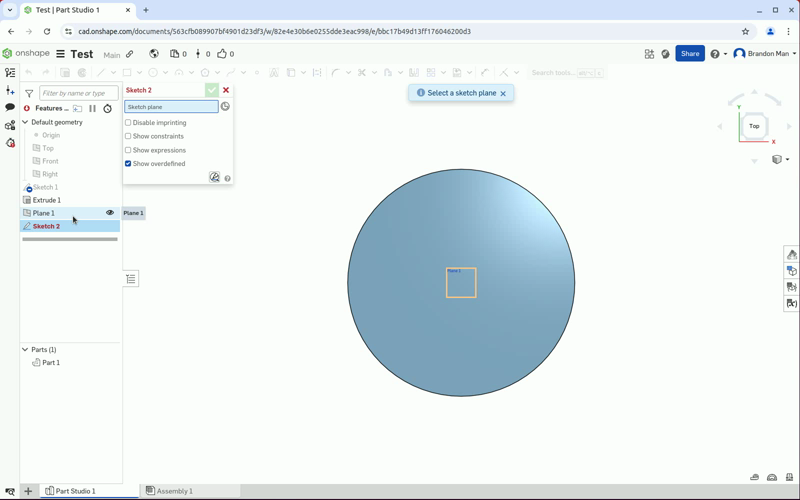
click(73, 215)
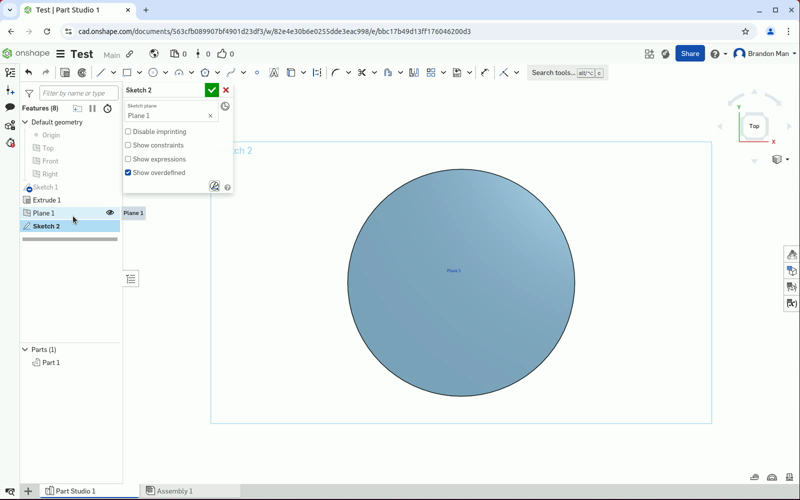
mouse_move(73, 352)
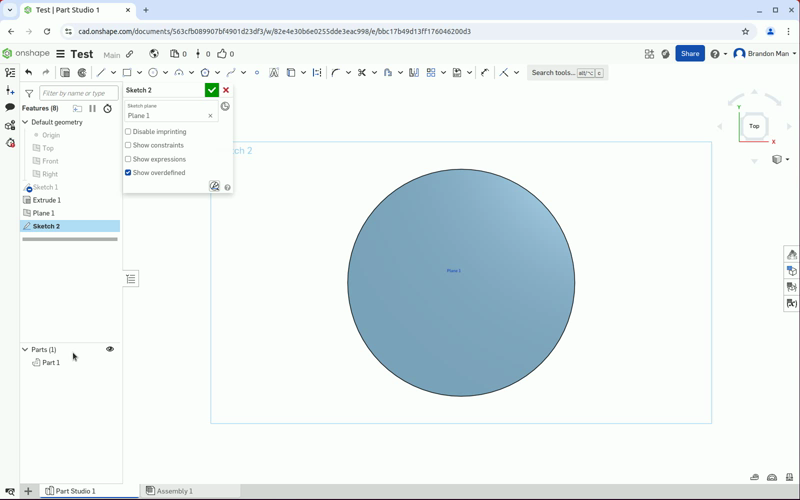
key(y)
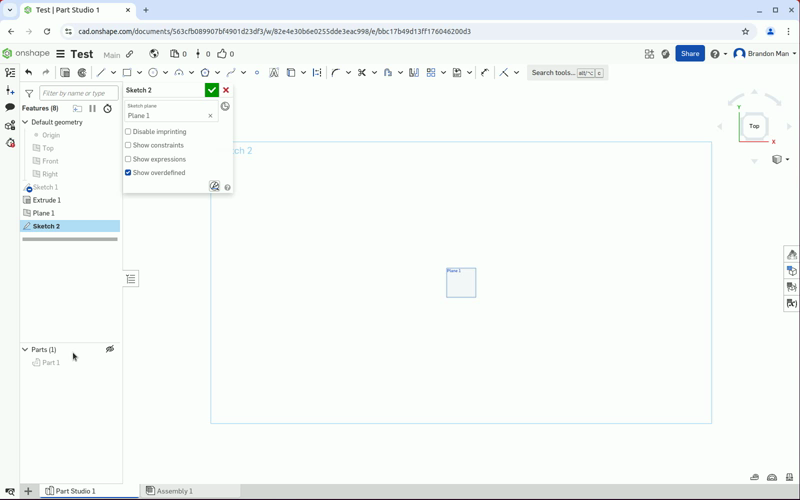
key(c)
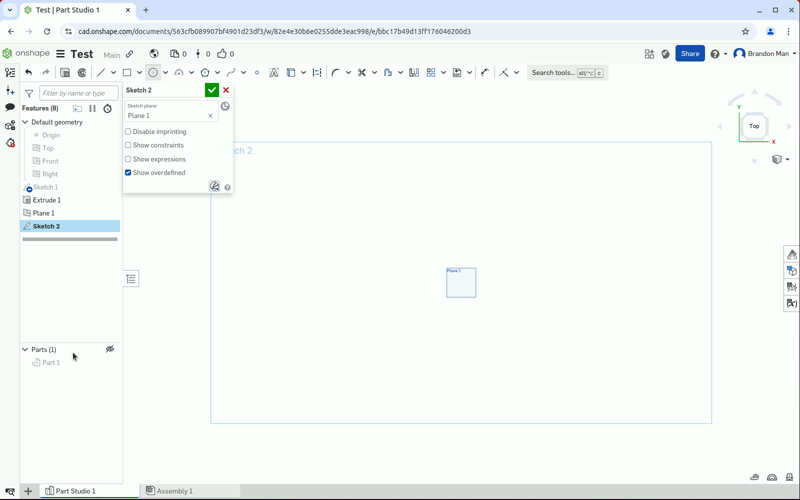
key_down(shift)
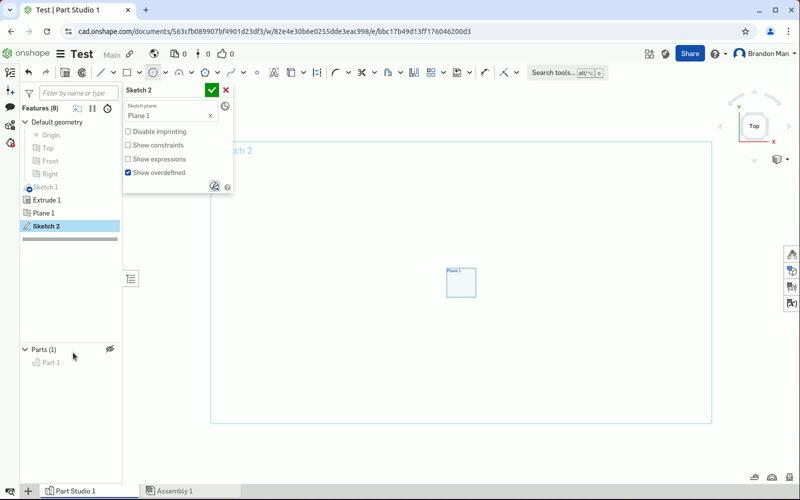
mouse_move(461, 282)
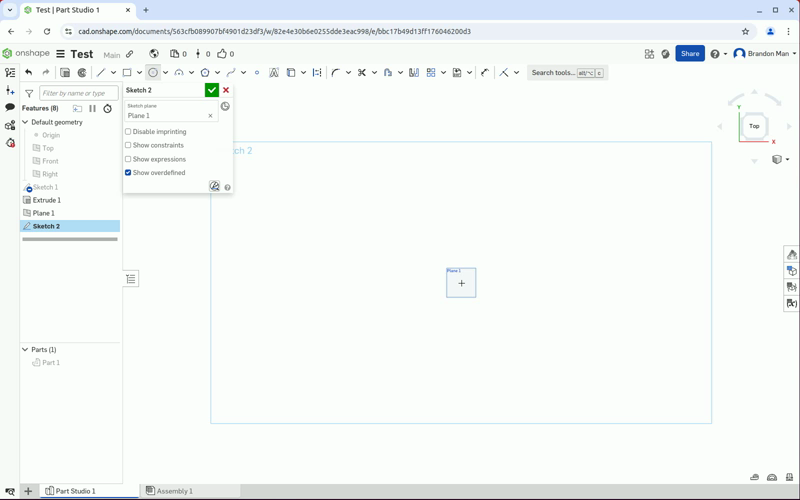
click(461, 282)
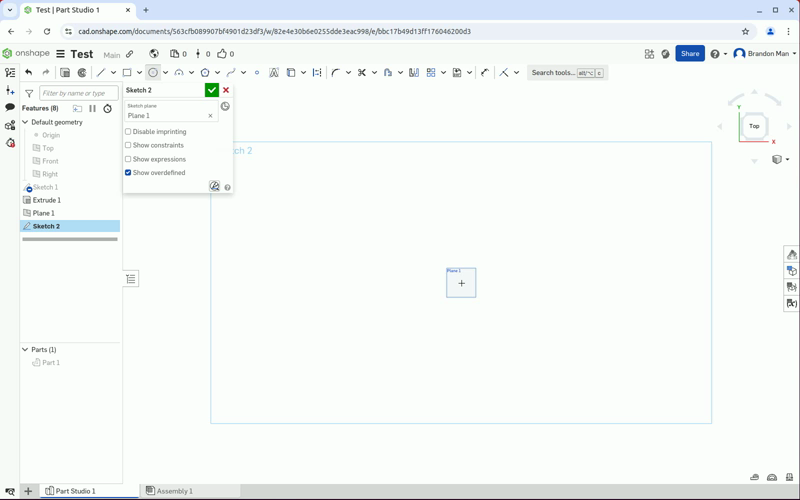
key_up(shift)
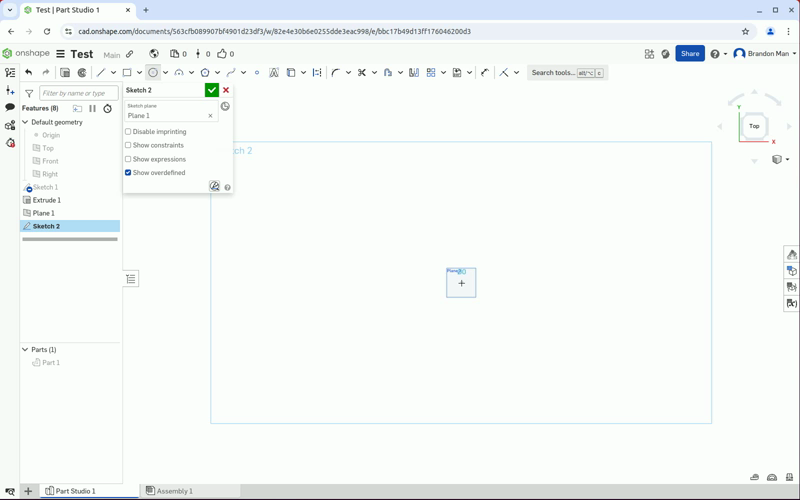
mouse_move(543, 282)
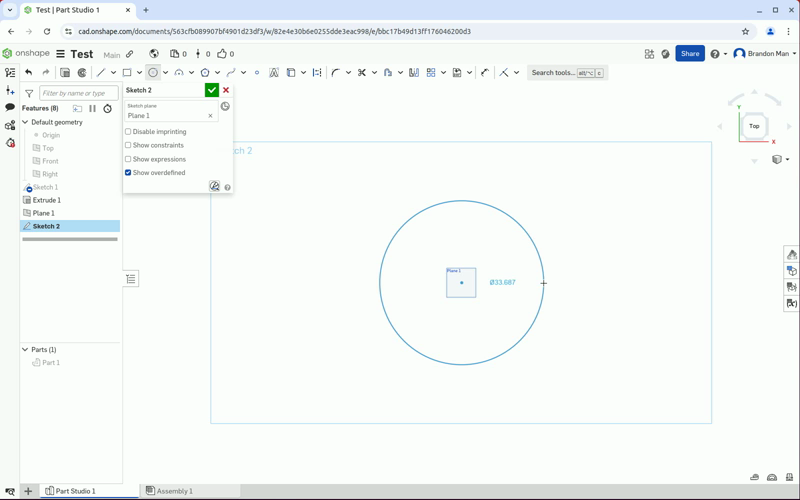
click(543, 282)
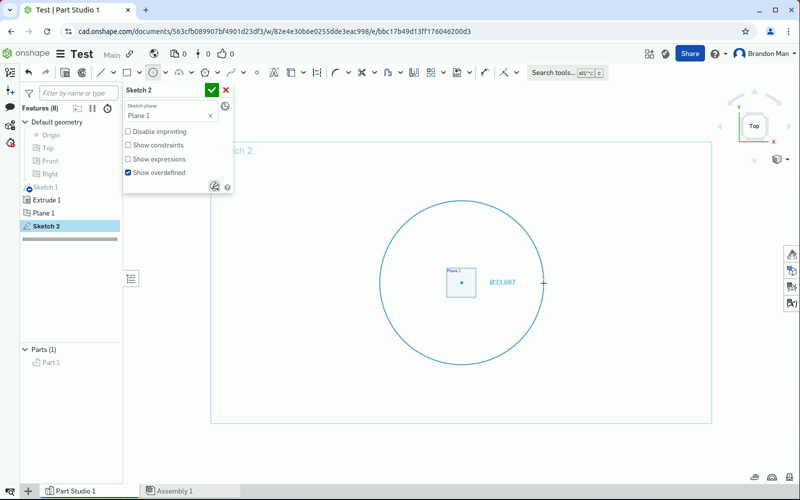
key(esc)
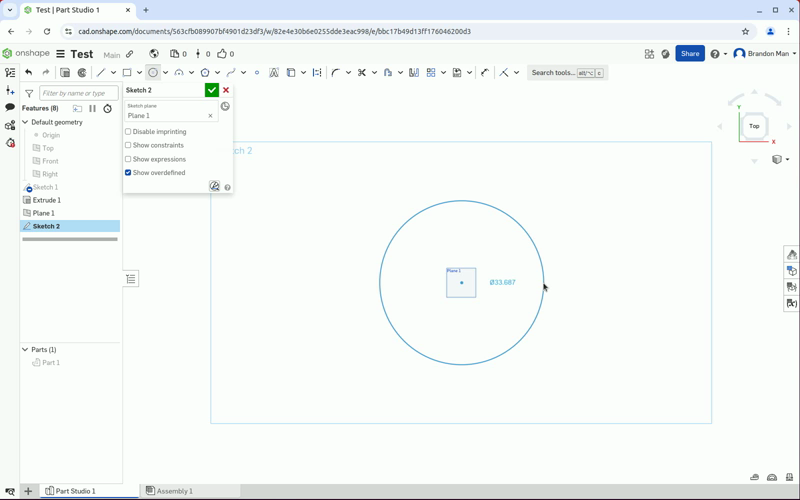
key(c)
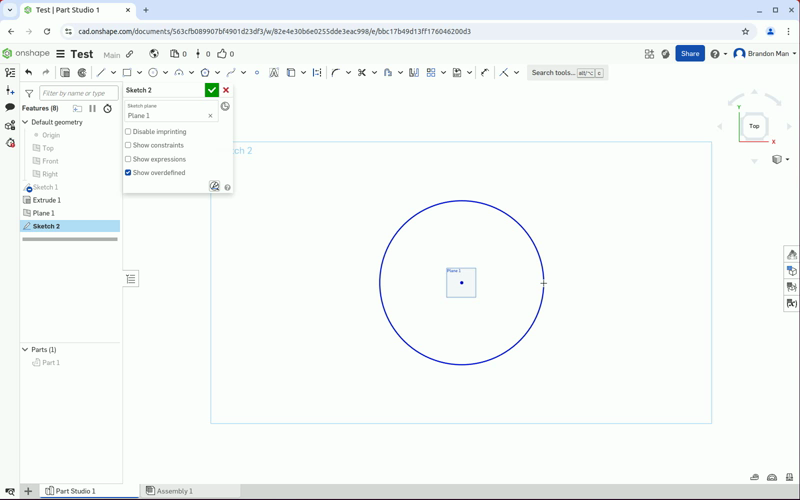
key_down(shift)
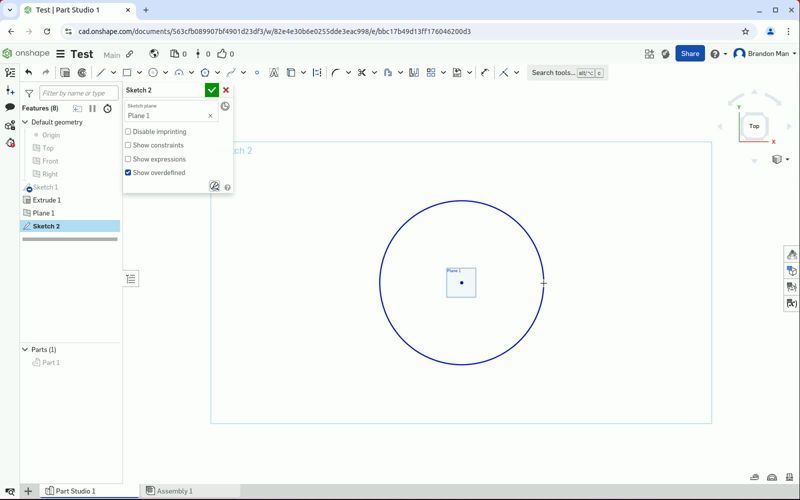
mouse_move(461, 282)
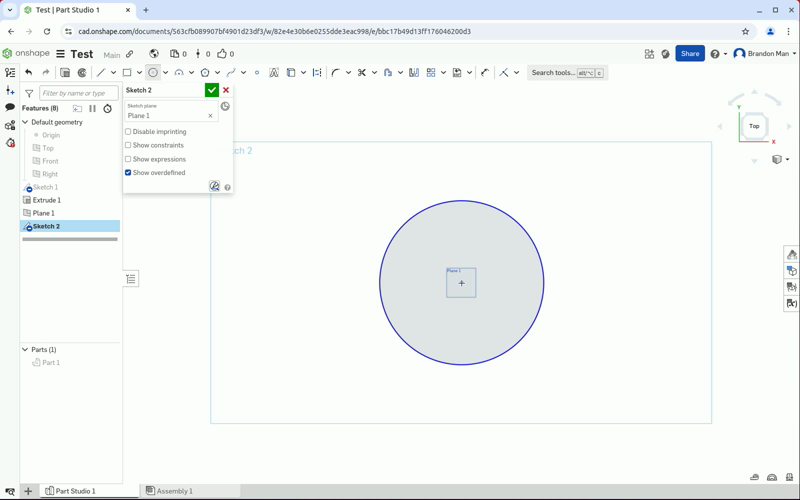
click(461, 282)
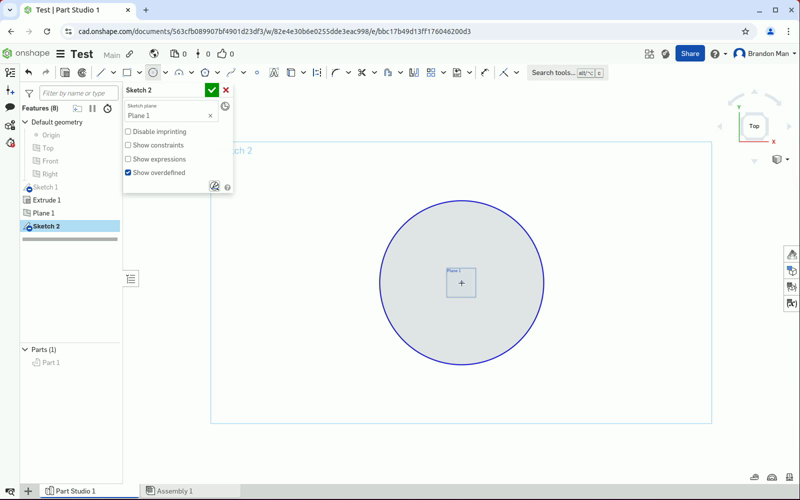
key_up(shift)
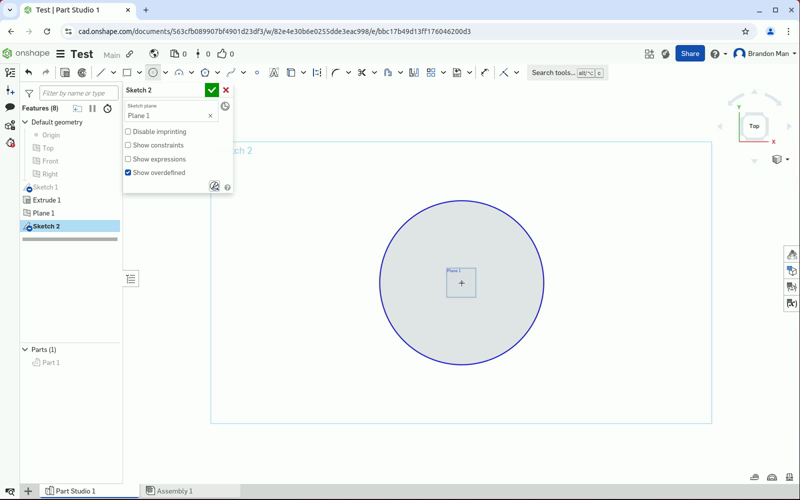
mouse_move(526, 282)
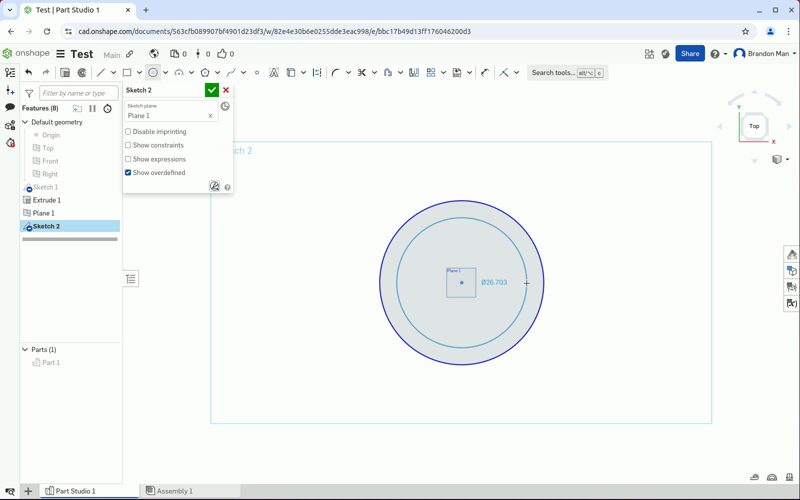
click(526, 282)
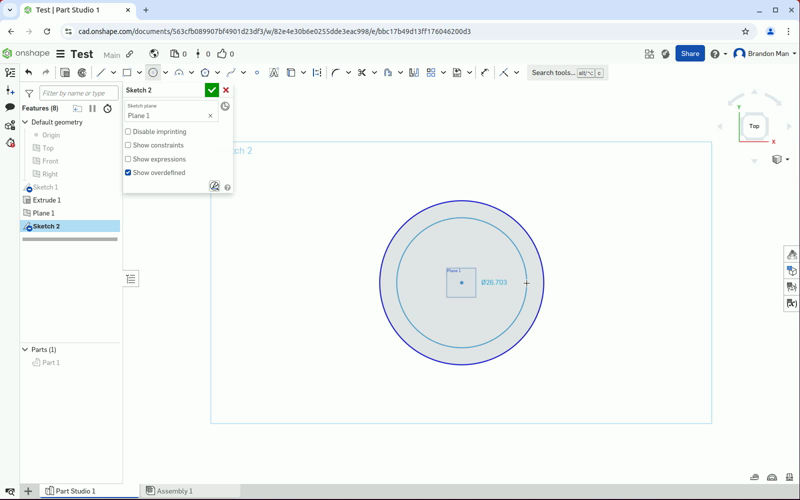
key(esc)
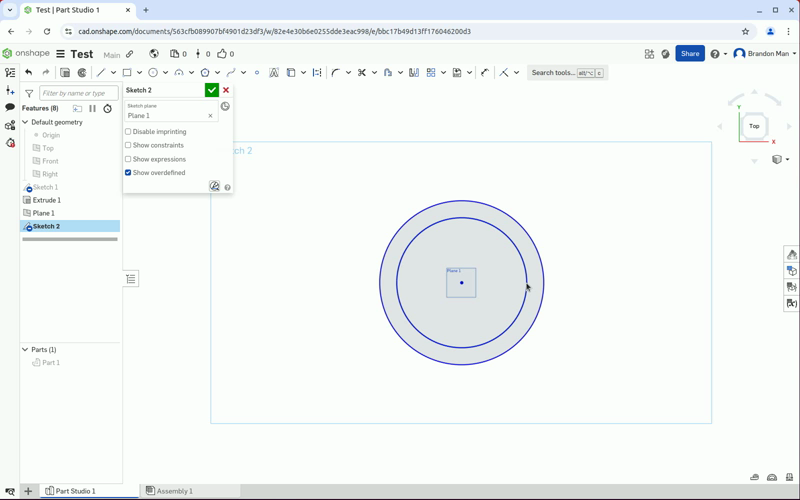
mouse_move(436, 355)
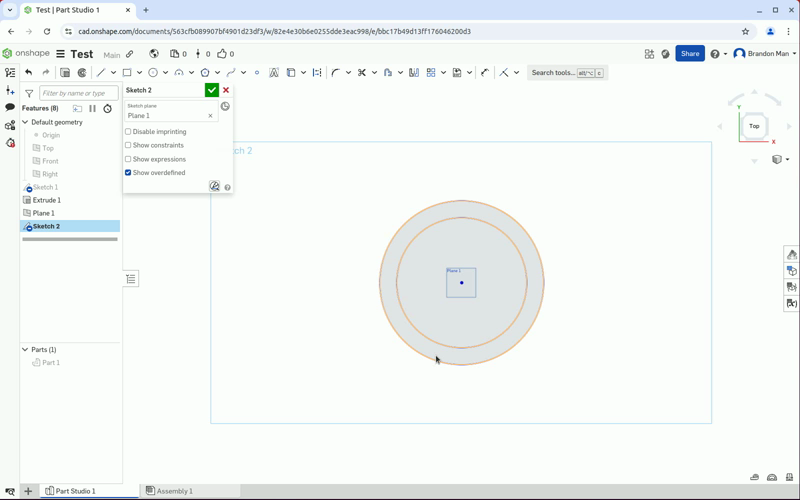
click(436, 355)
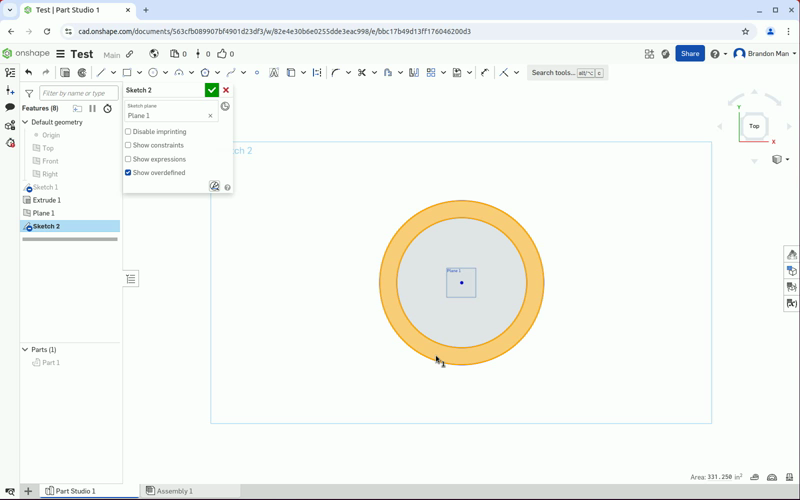
mouse_move(73, 352)
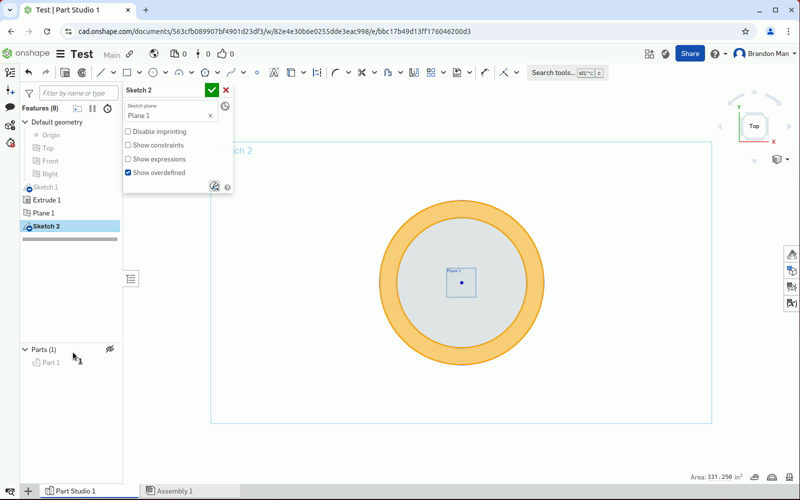
key(shift+y)
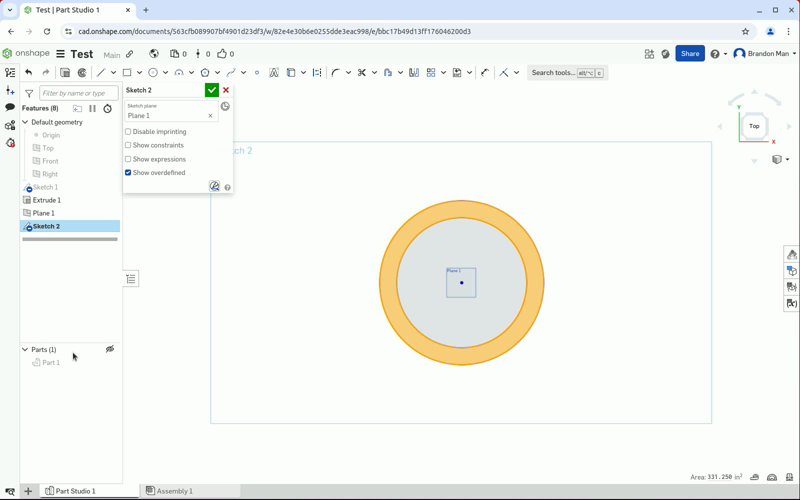
key(shift+e)
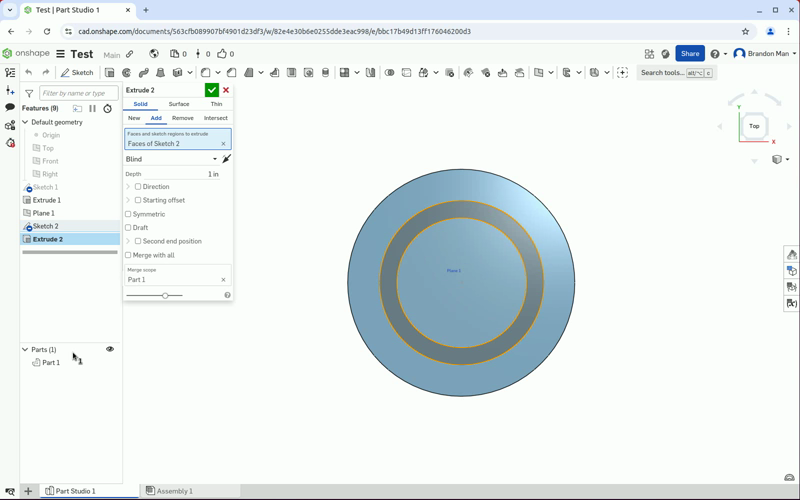
mouse_move(143, 106)
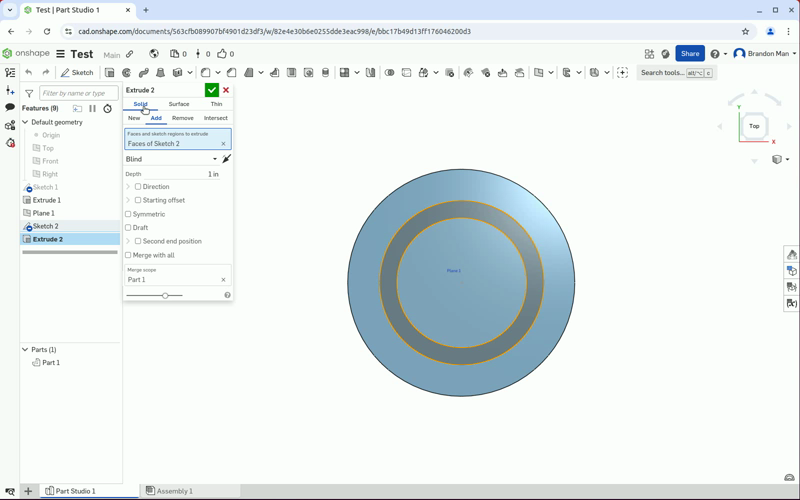
click(143, 106)
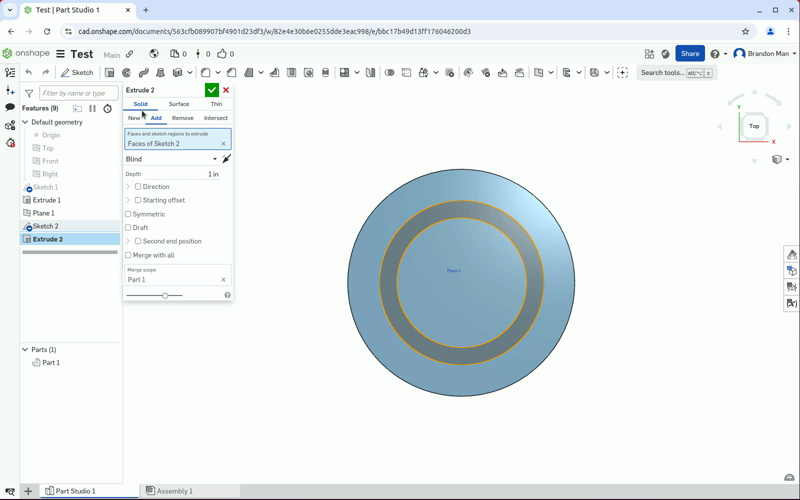
mouse_move(137, 120)
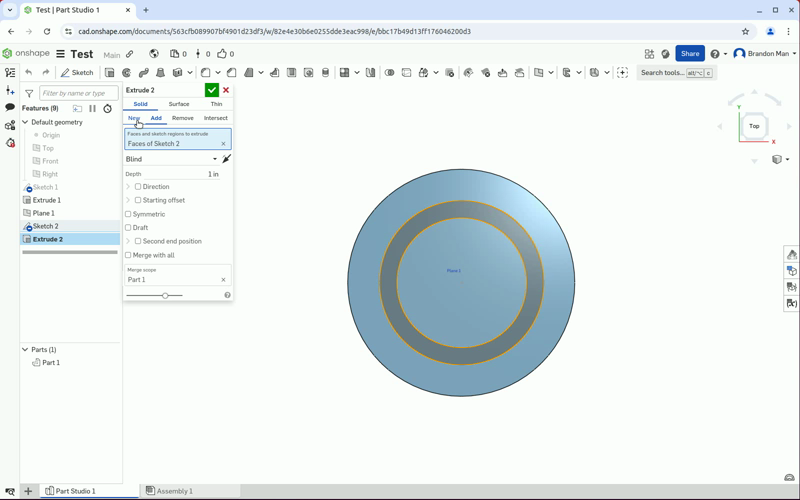
click(137, 120)
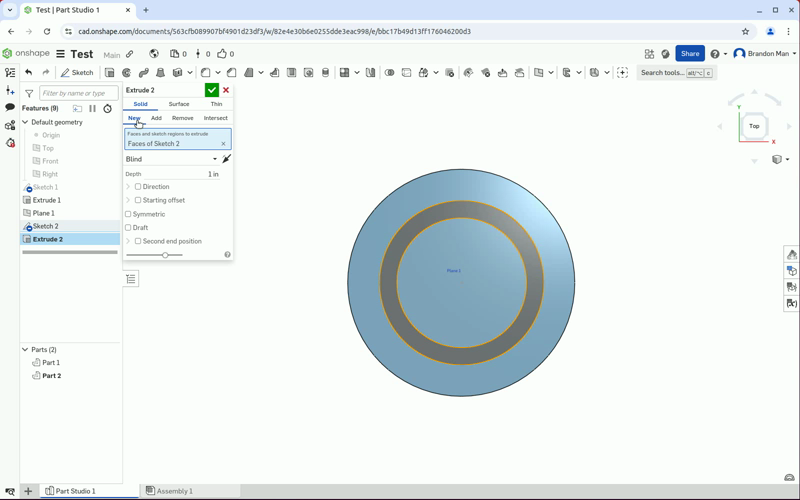
key(tab, 4)
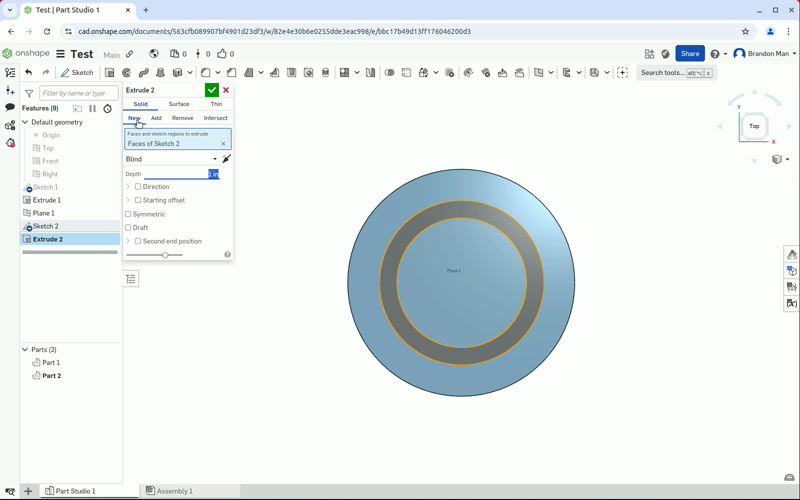
text(12.036)
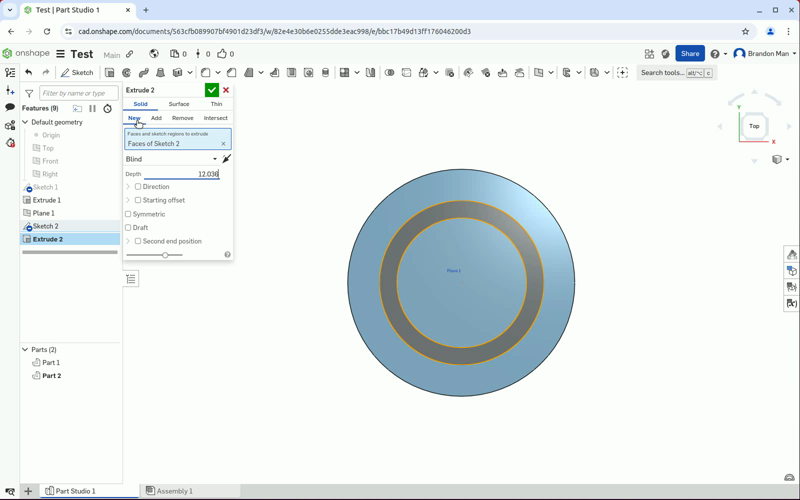
key(enter)
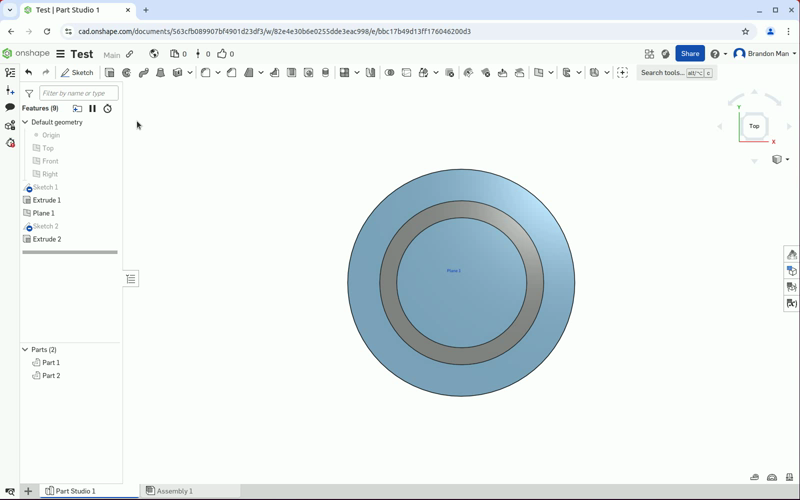
key(shift+h)
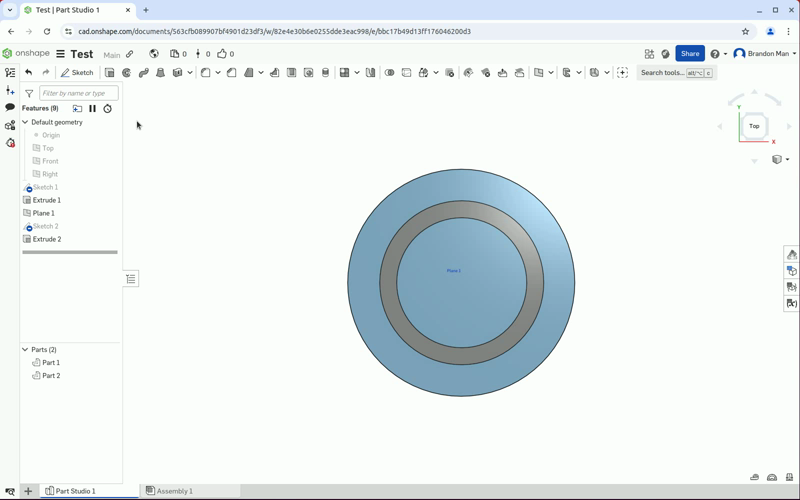
key(shift+h)
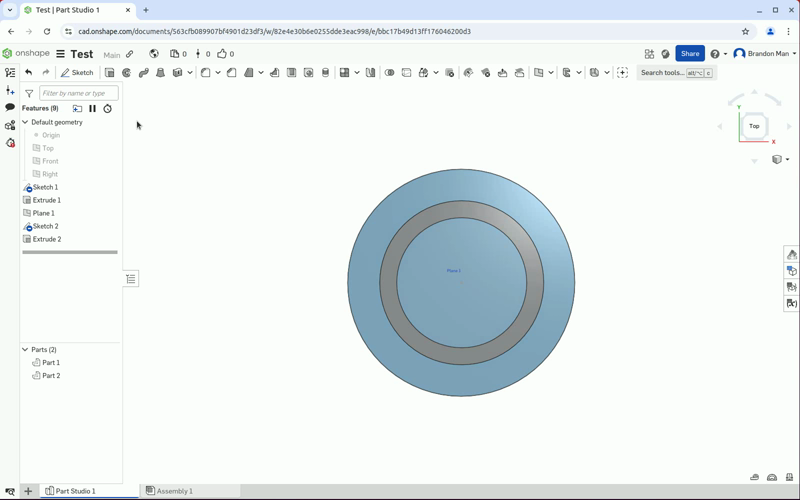
key(shift+7)
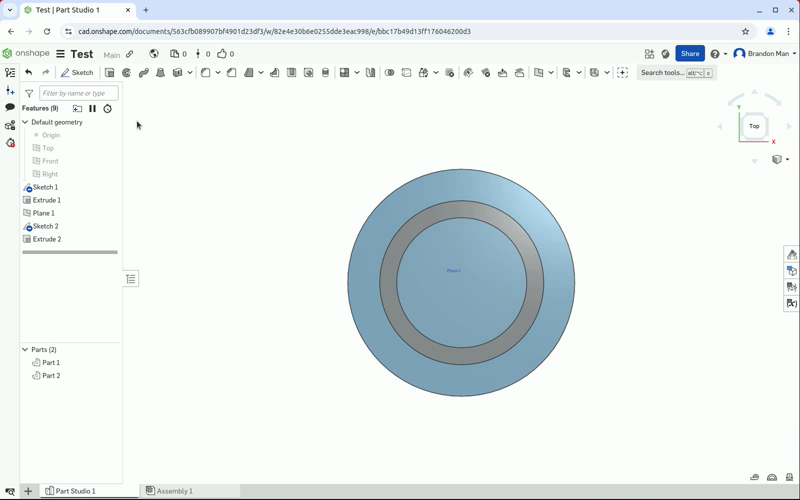
key(up, 3)
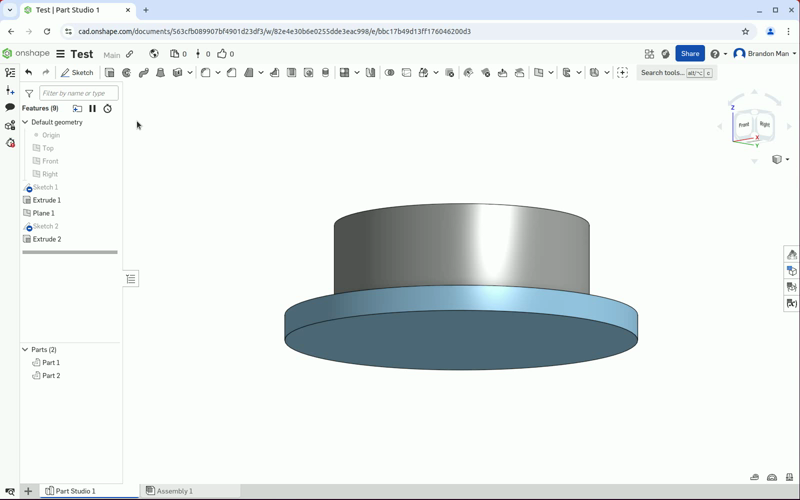
key(left, 3)
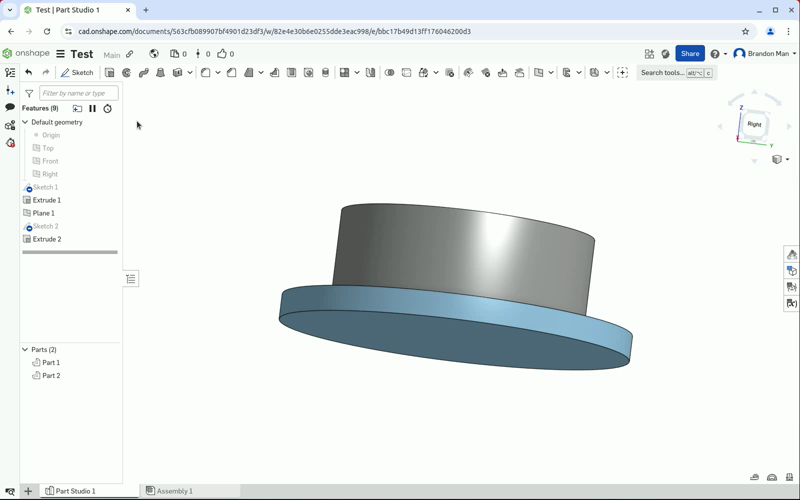
key(right, 3)
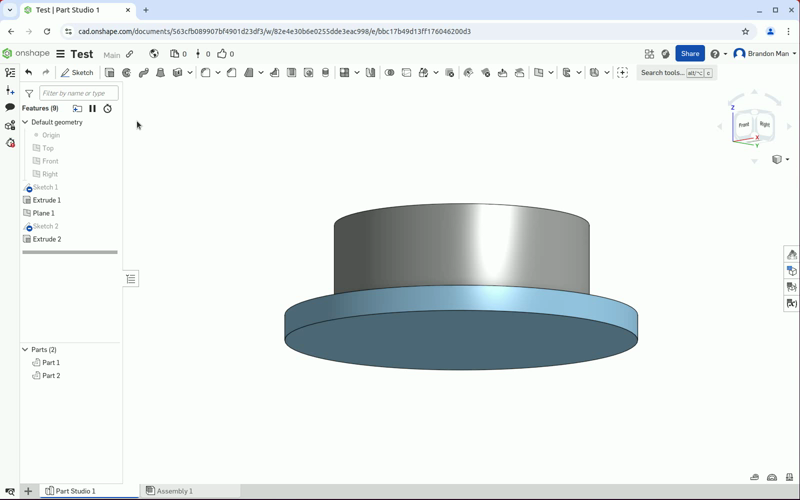
key(down, 3)
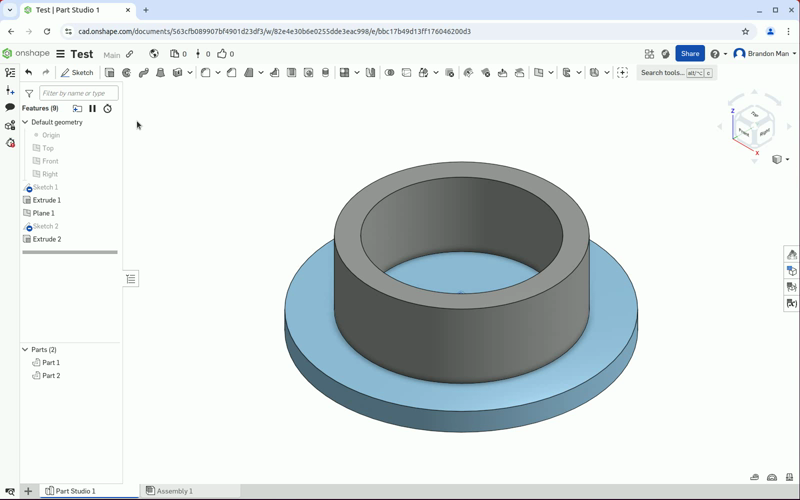
mouse_move(73, 189)
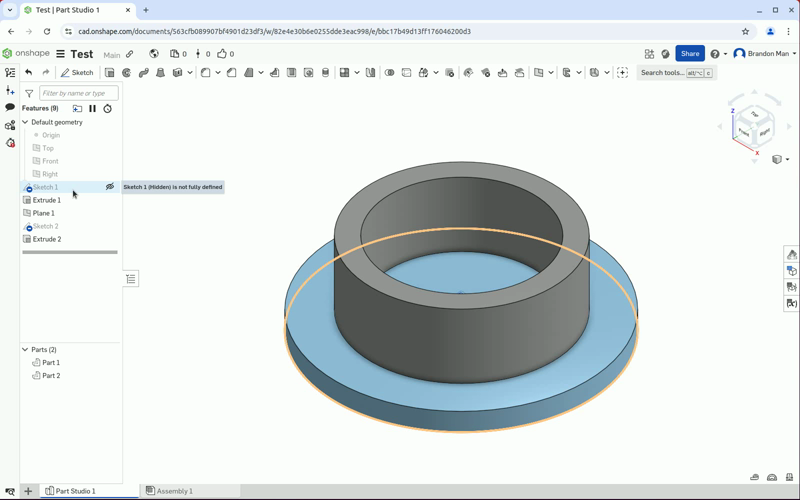
click(73, 189)